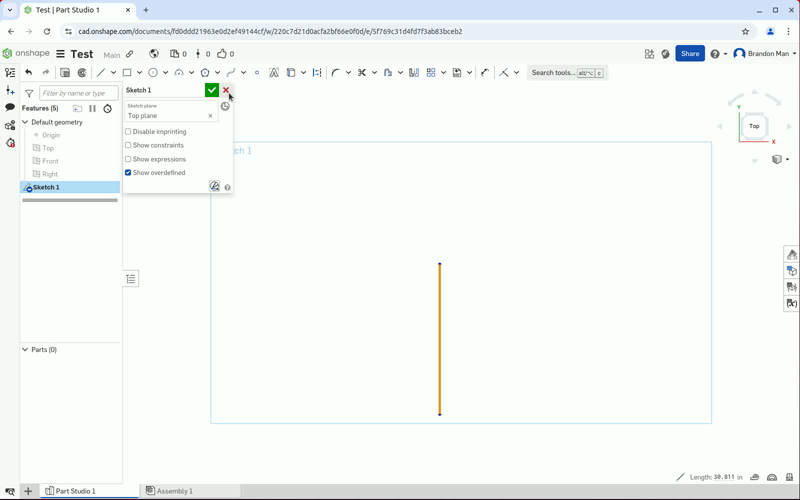
key(shift+h)
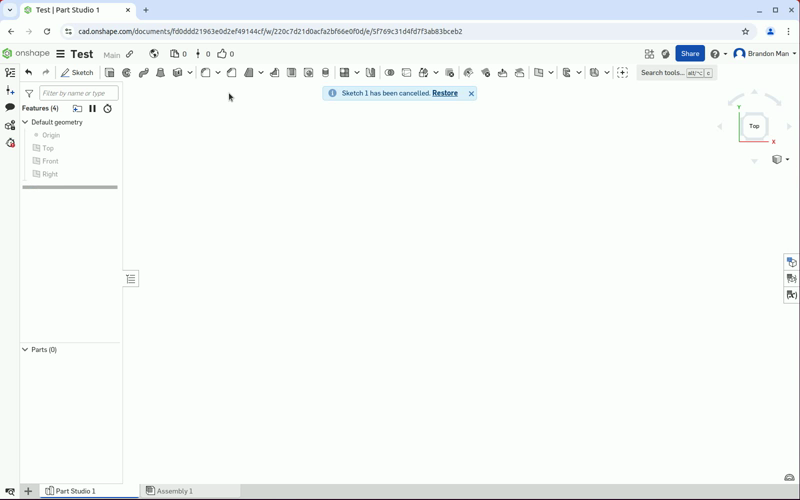
mouse_move(73, 352)
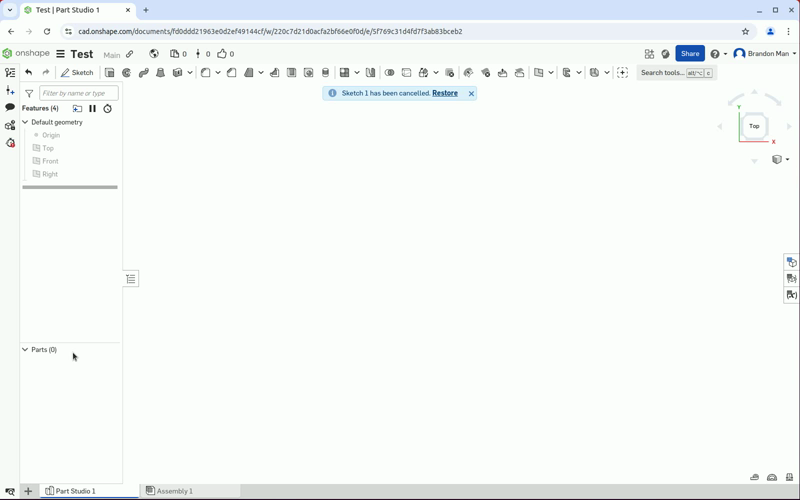
key(y)
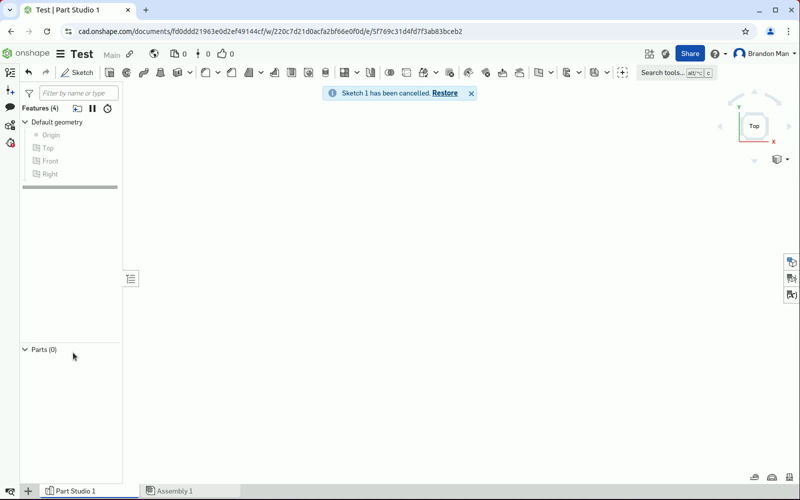
key(shift+p)
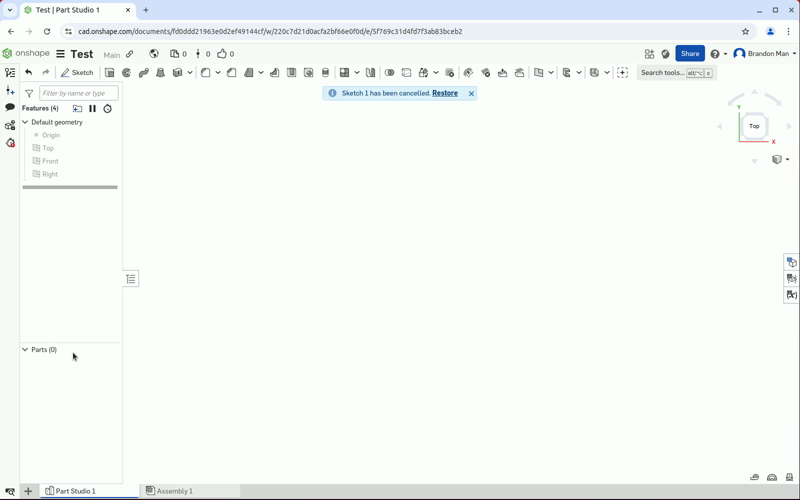
key(space)
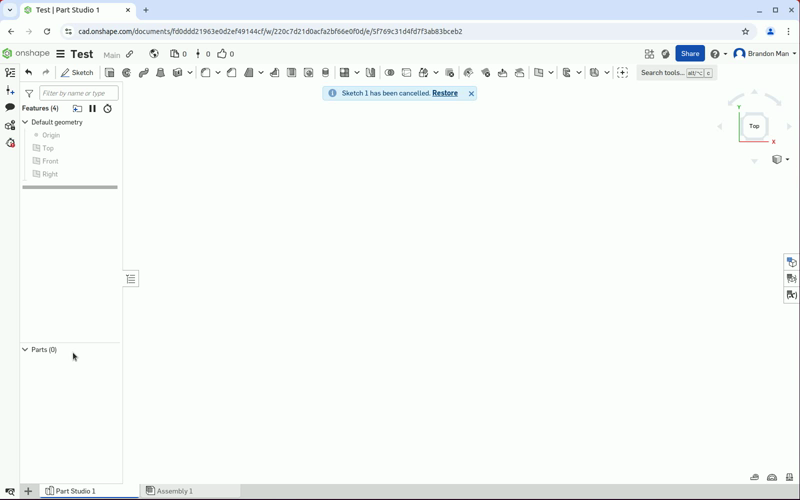
key_down(shift)
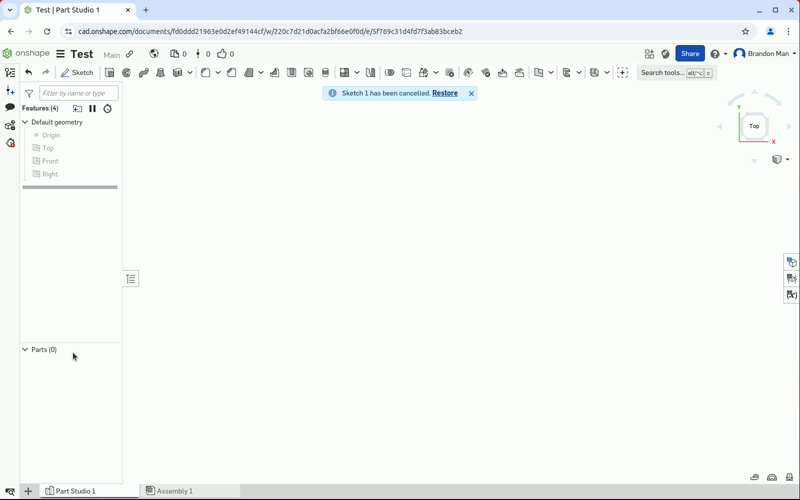
key(up)
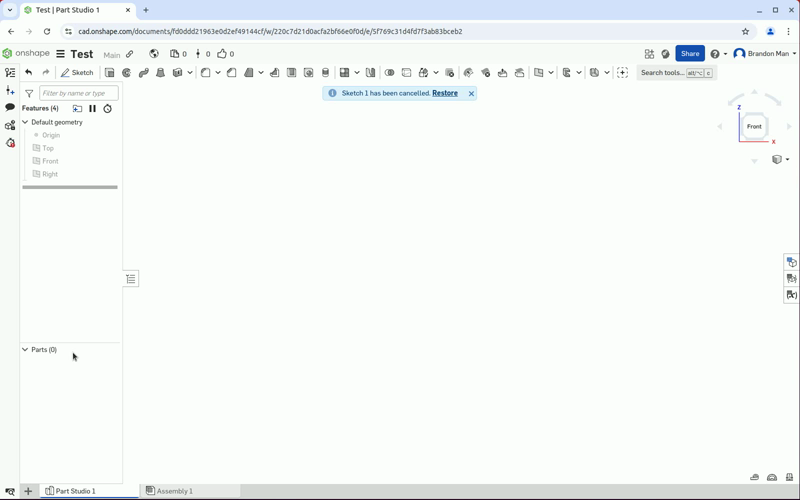
key_up(shift)
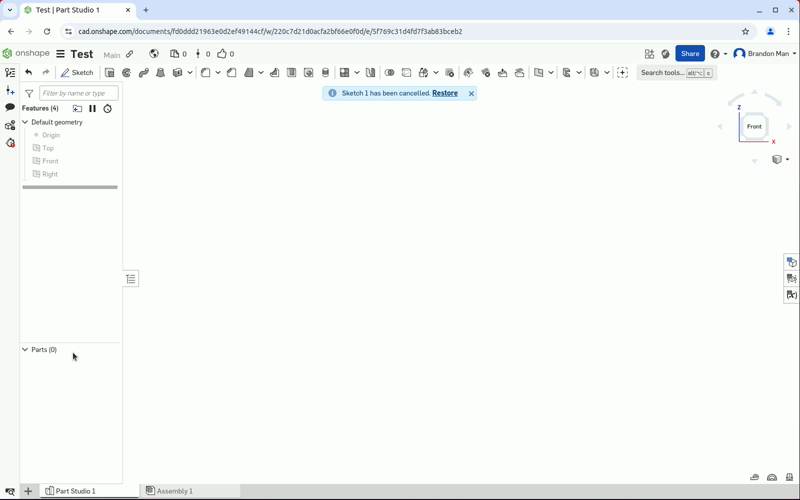
mouse_move(73, 352)
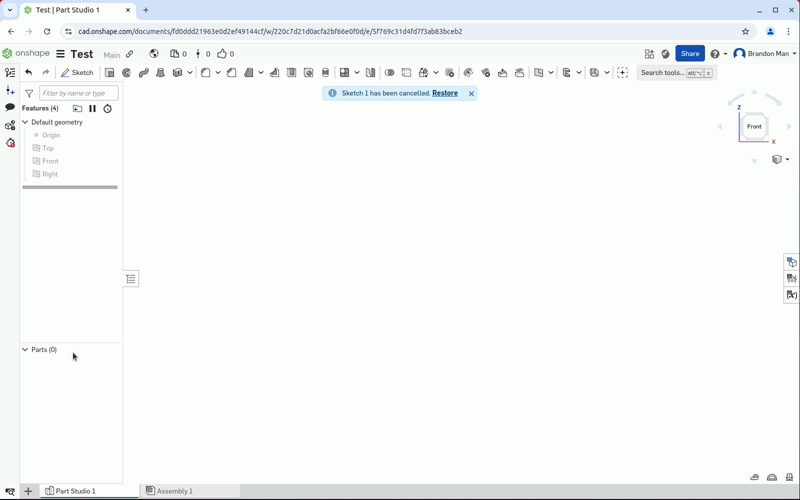
key(shift+y)
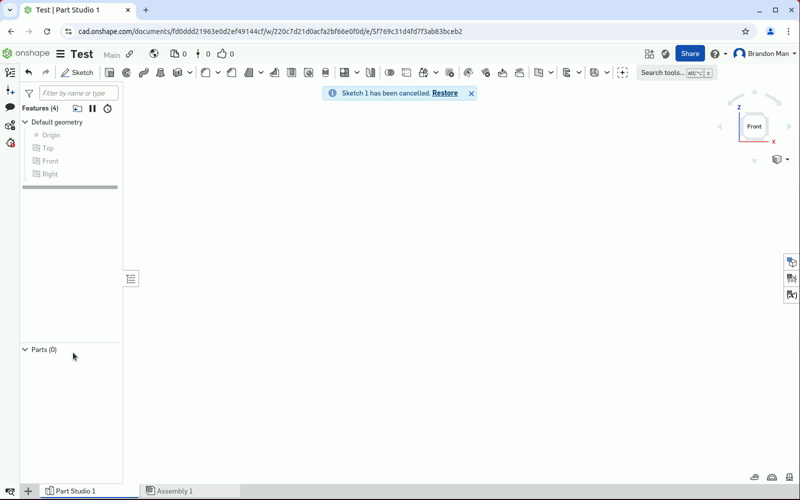
key(shift+s)
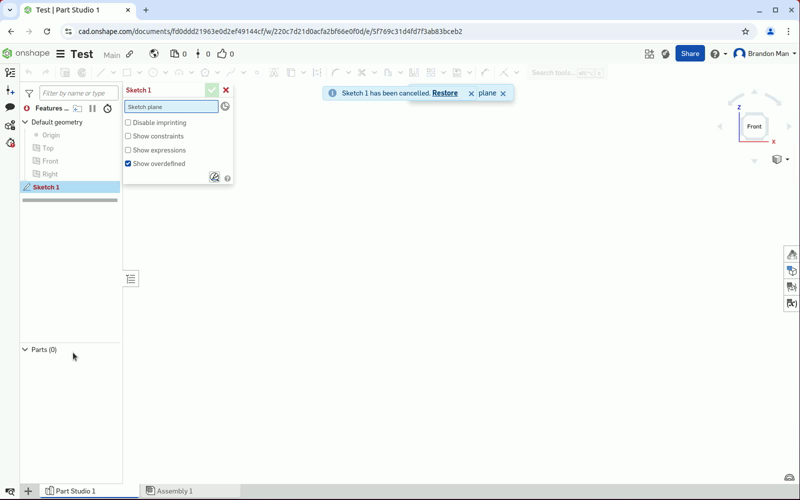
mouse_move(73, 163)
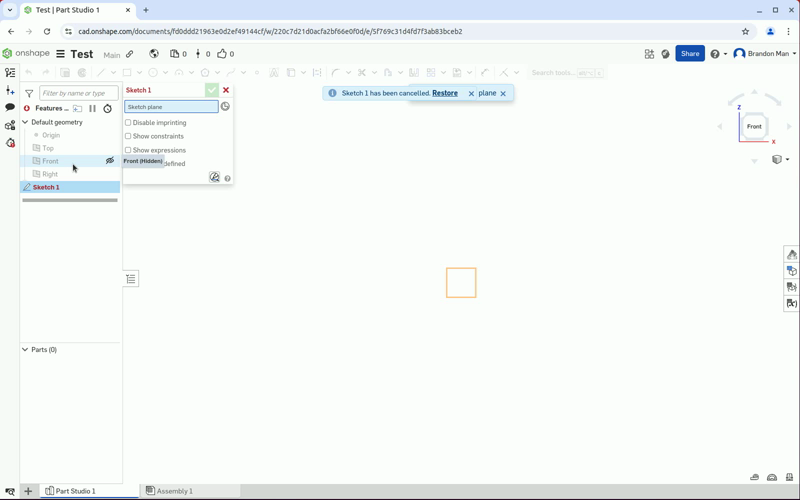
click(73, 163)
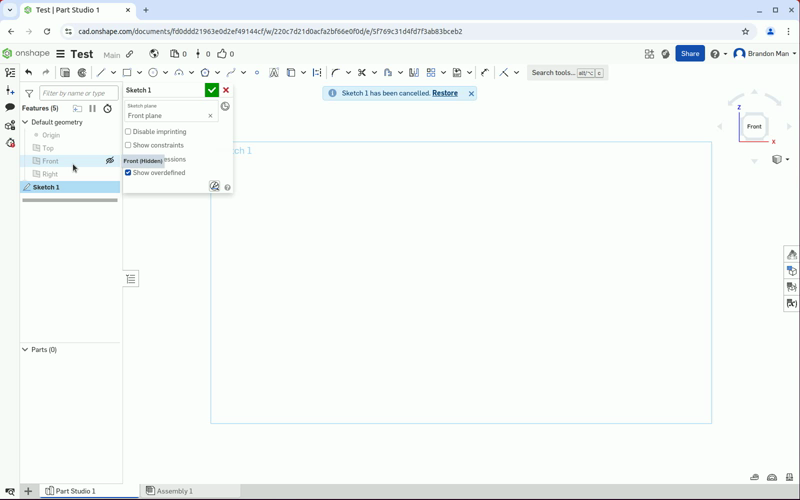
mouse_move(73, 352)
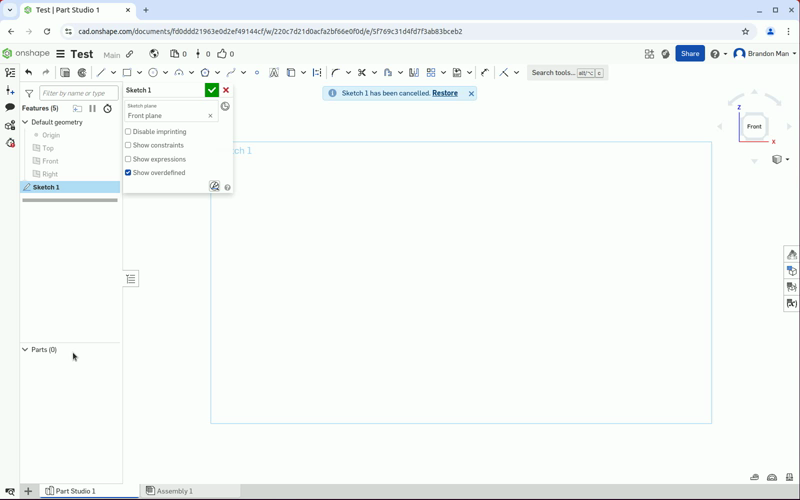
key(y)
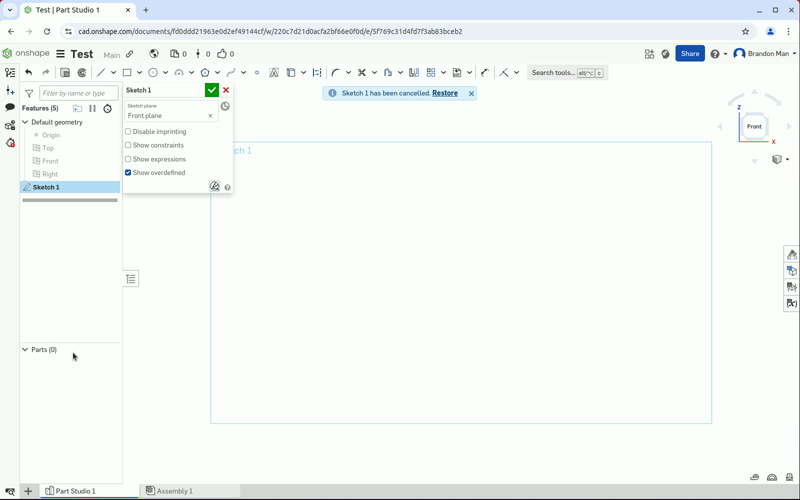
key(c)
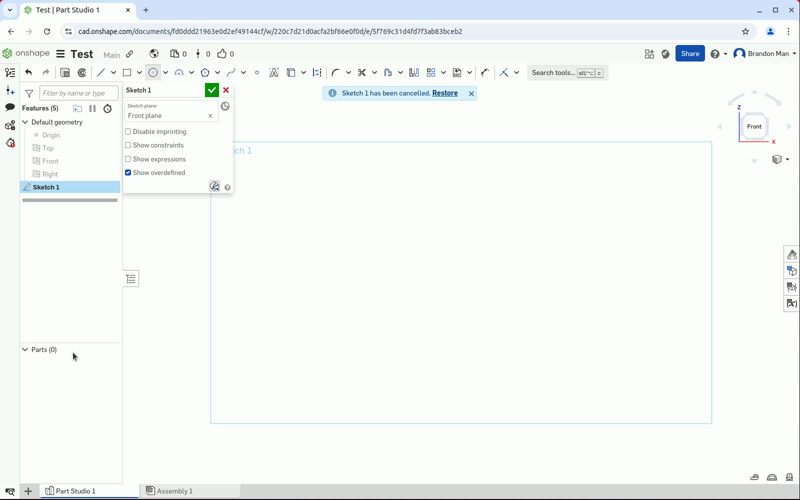
key_down(shift)
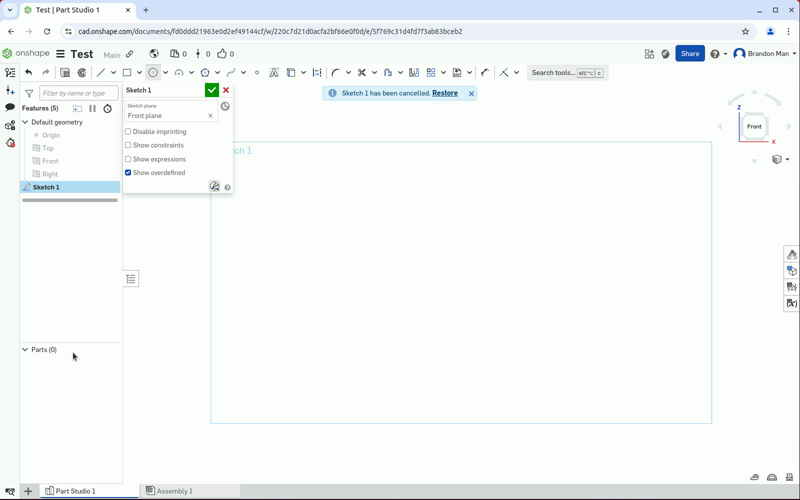
mouse_move(460, 281)
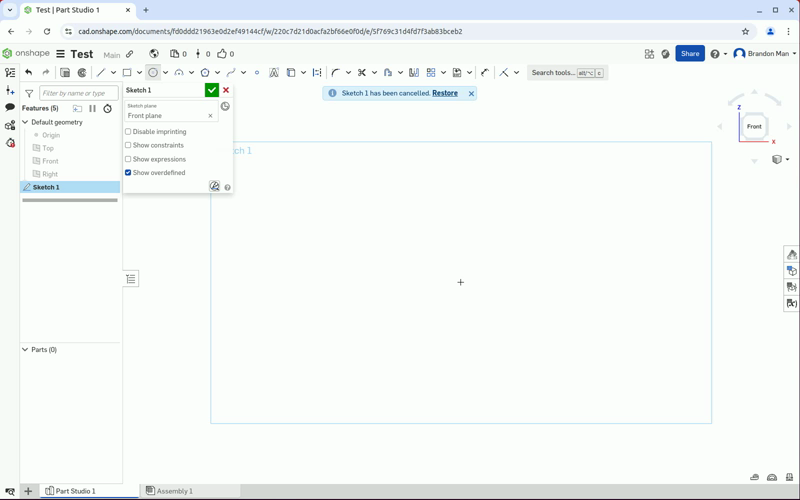
click(460, 281)
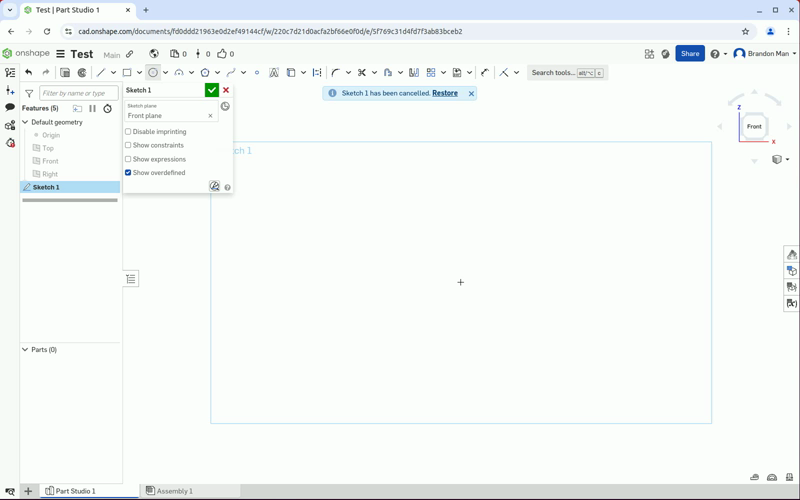
key_up(shift)
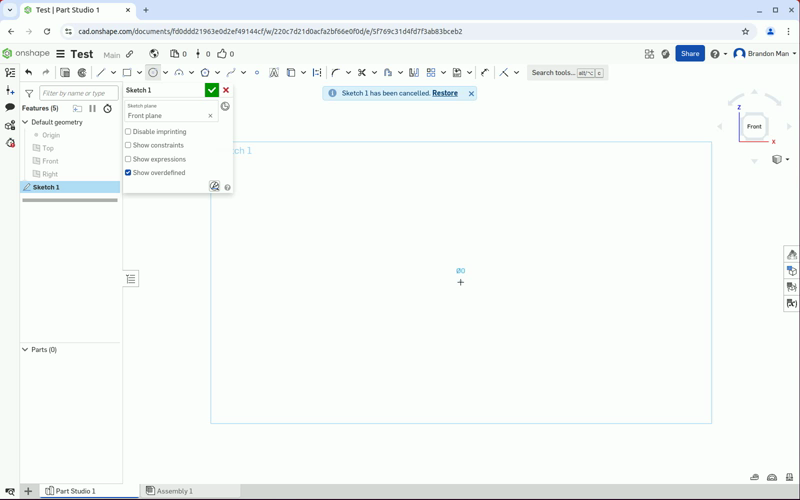
mouse_move(572, 281)
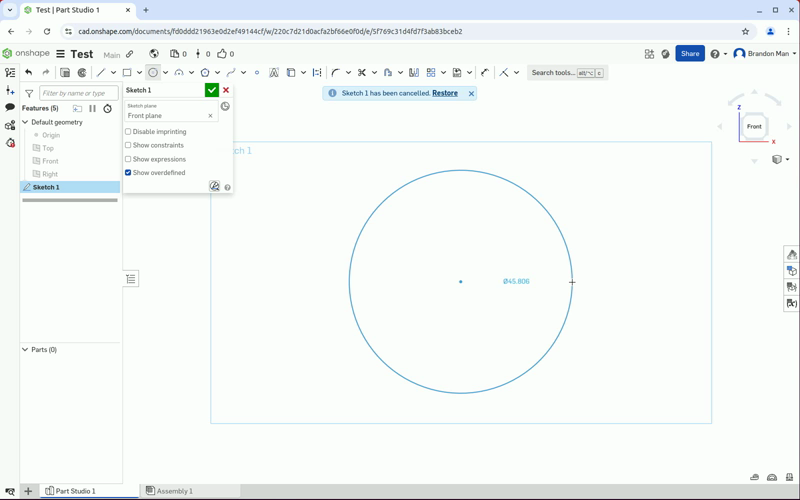
click(572, 281)
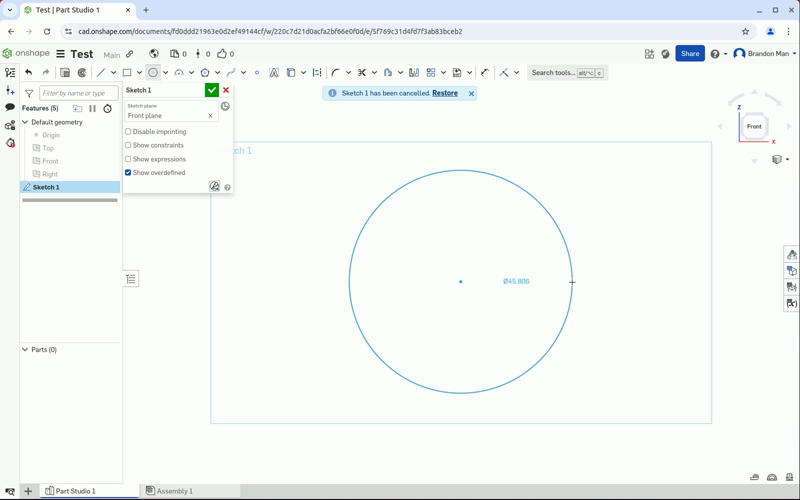
key(esc)
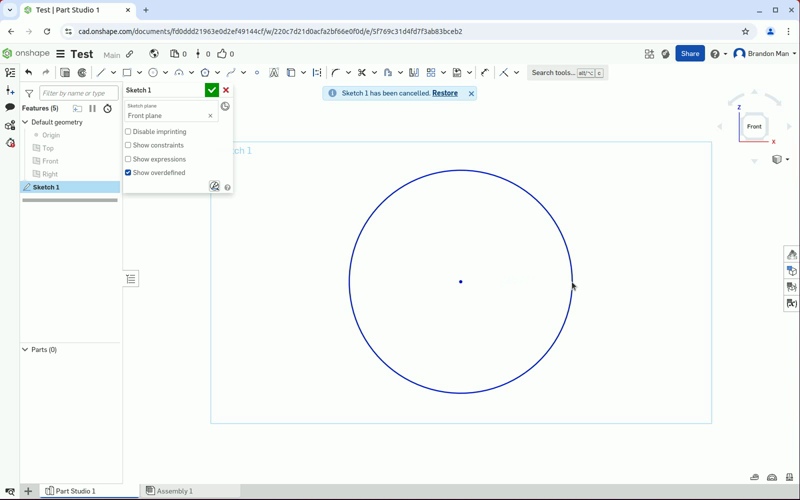
mouse_move(392, 275)
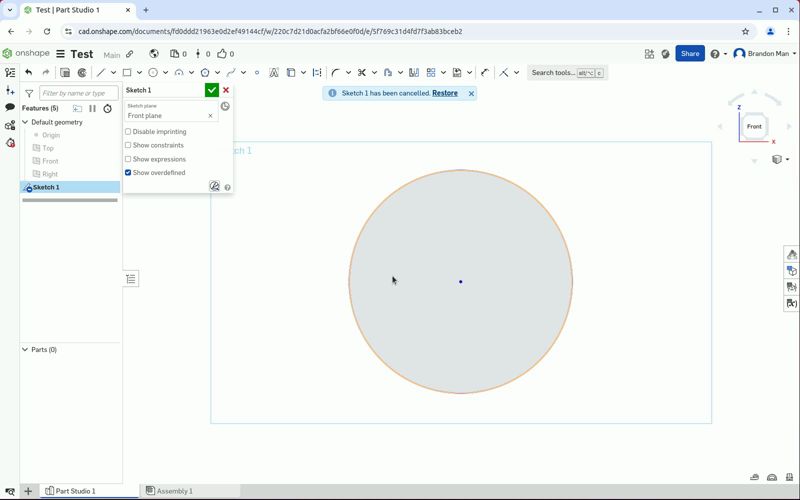
click(392, 275)
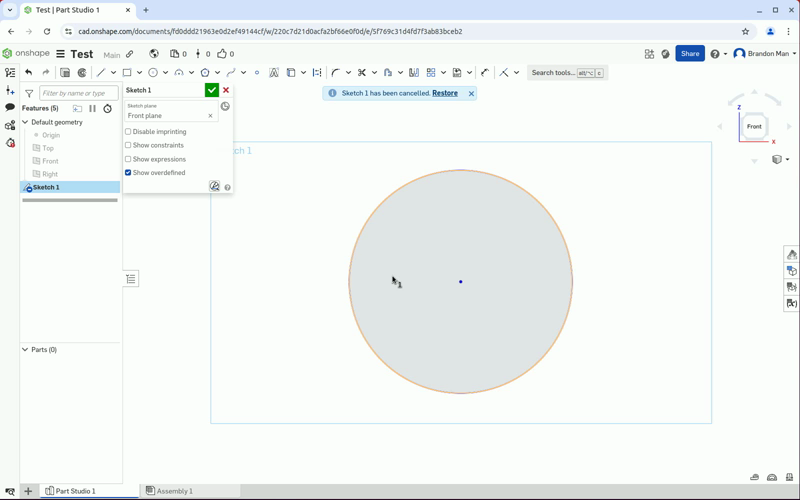
mouse_move(73, 352)
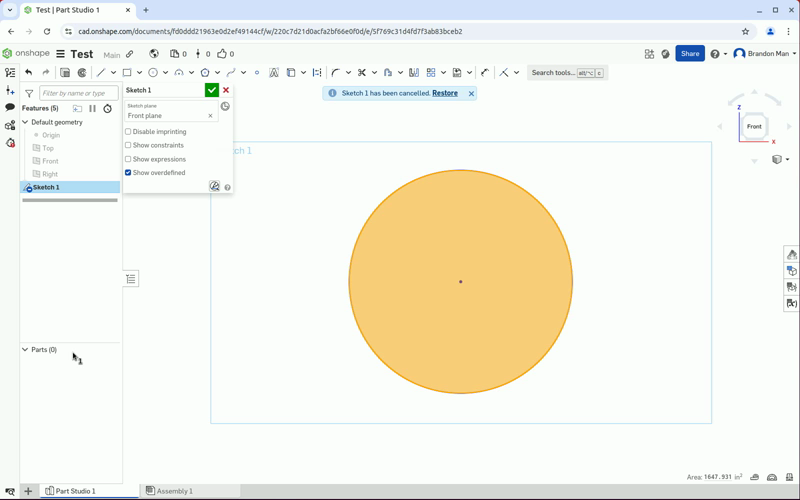
key(shift+y)
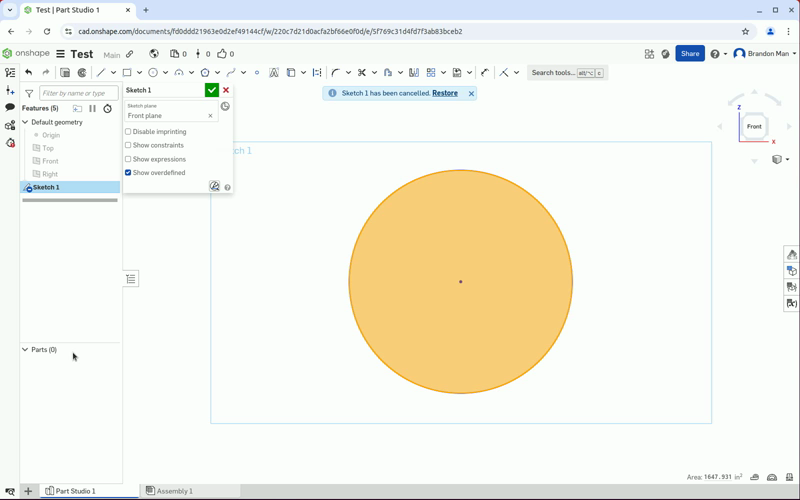
key(shift+e)
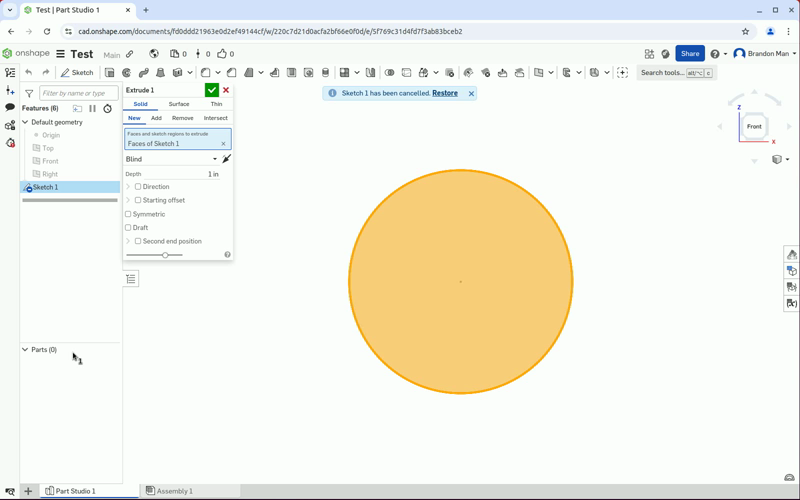
mouse_move(143, 106)
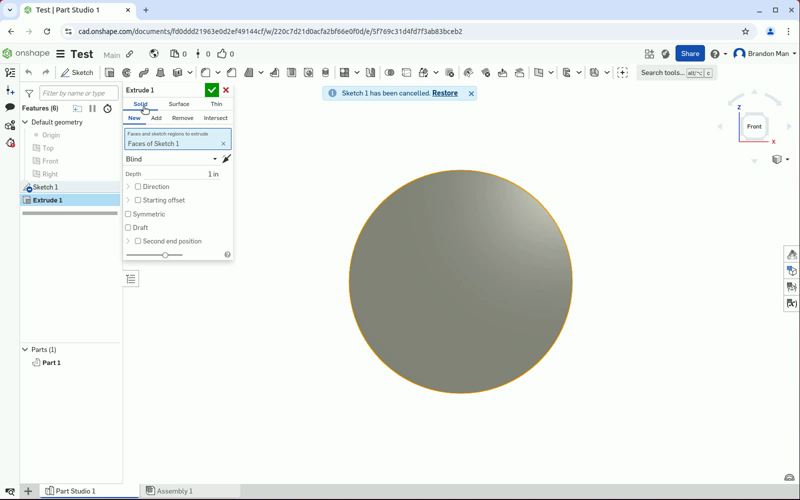
click(143, 106)
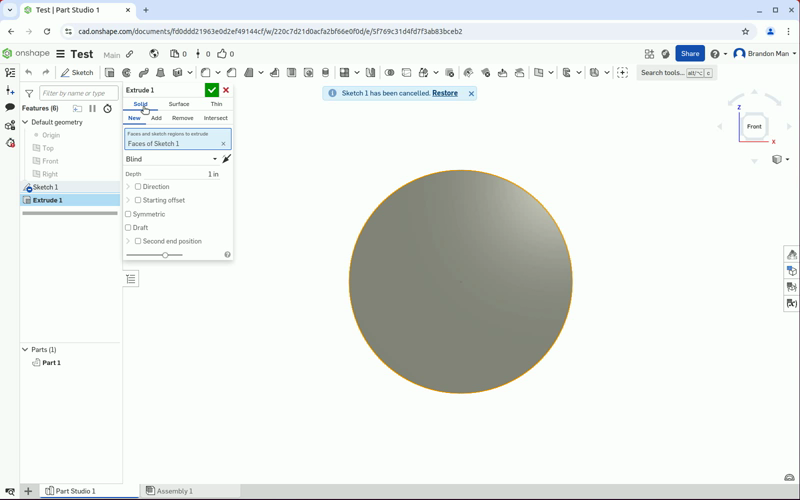
mouse_move(137, 120)
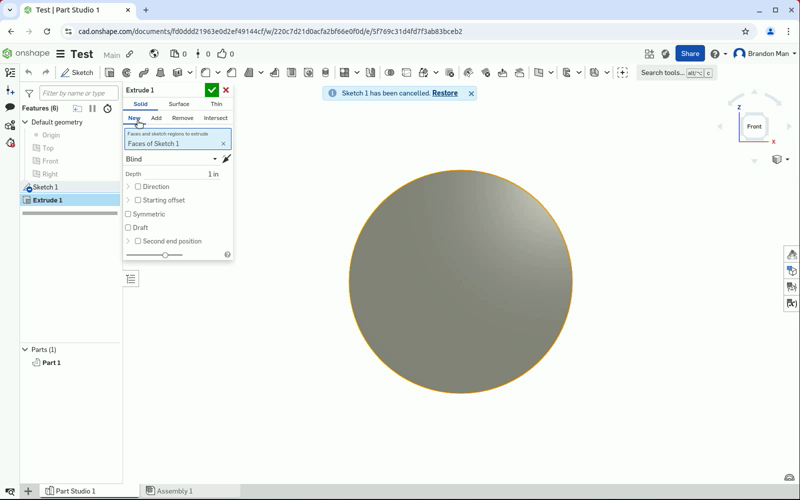
click(137, 120)
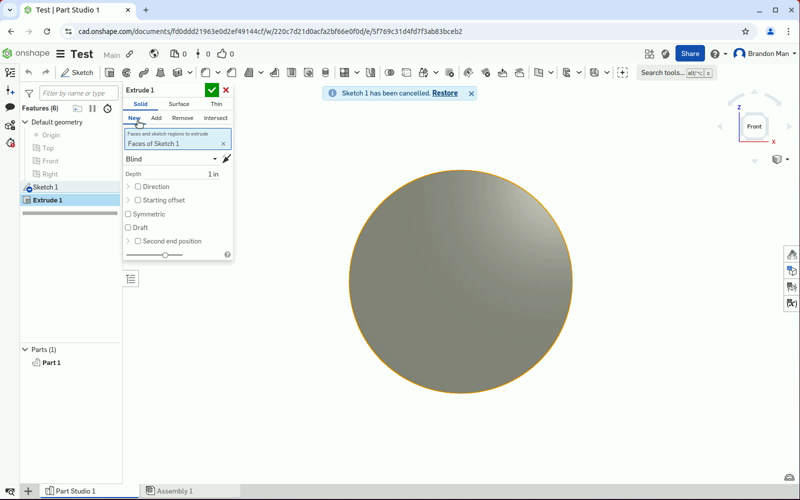
key(tab, 4)
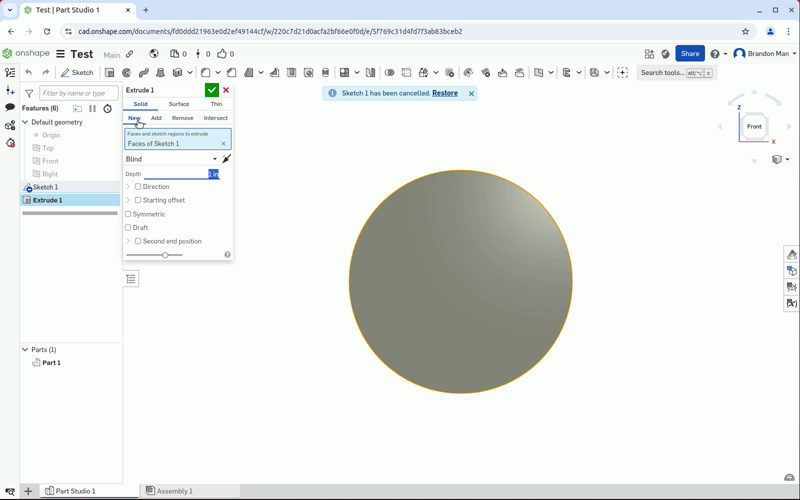
text(5.777)
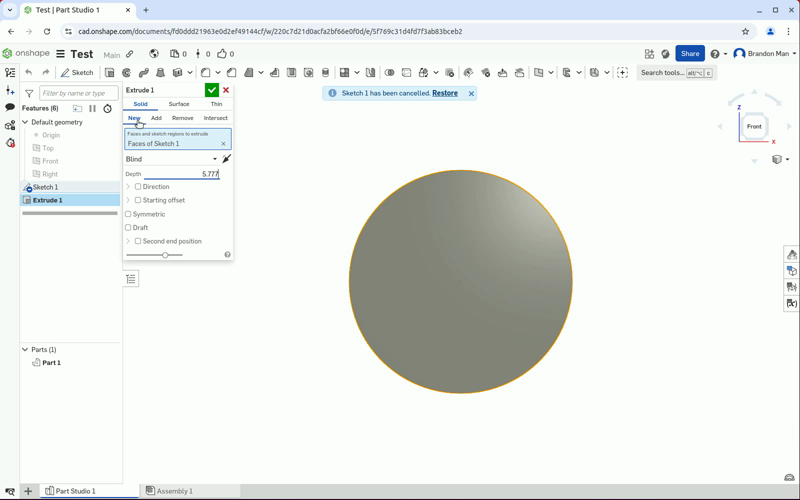
key(enter)
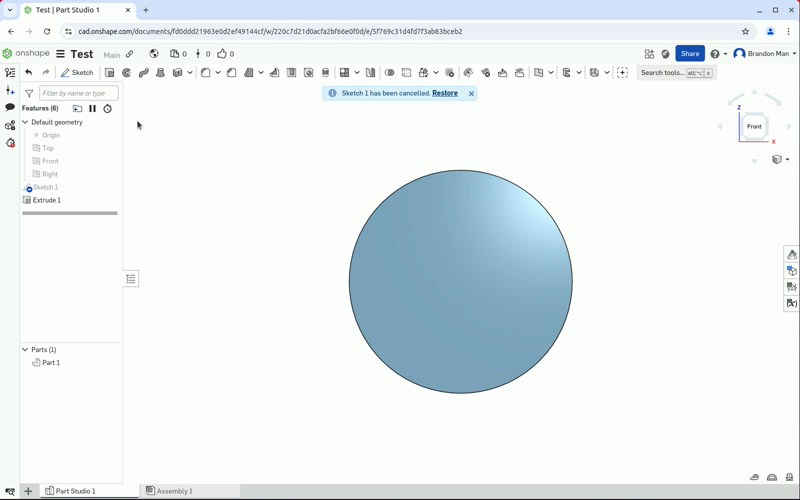
key(shift+h)
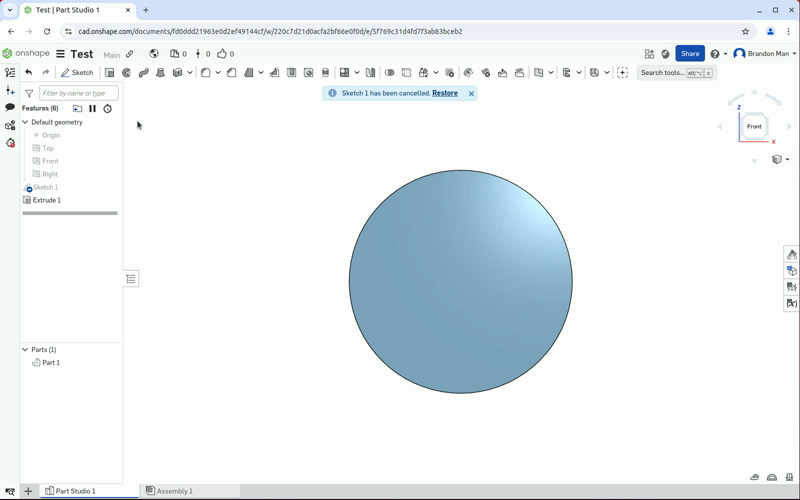
key(shift+h)
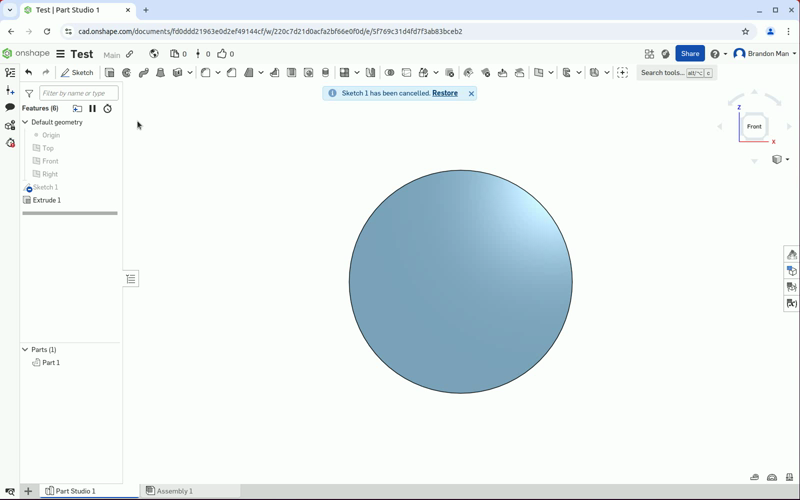
mouse_move(73, 189)
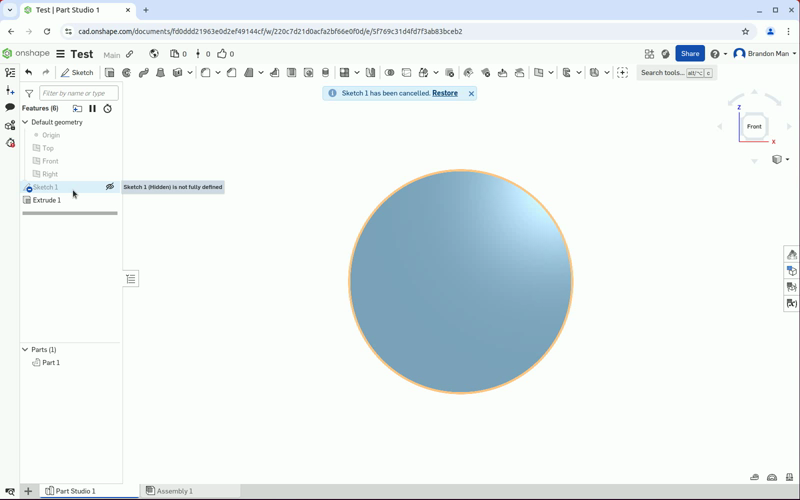
click(73, 189)
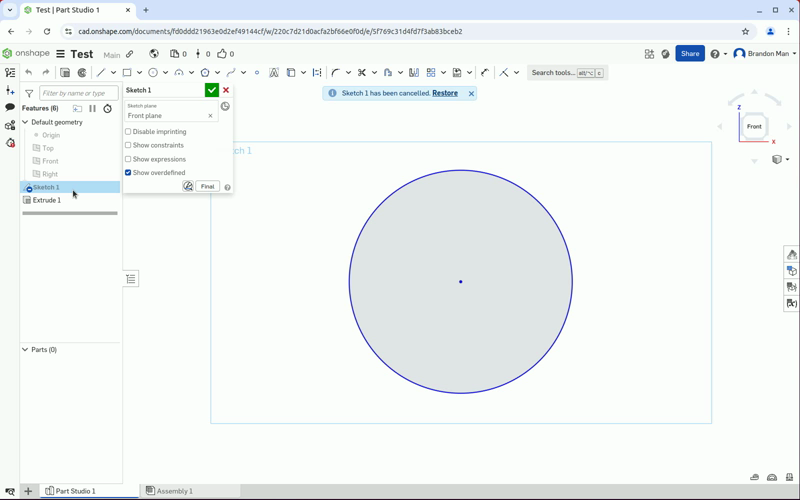
mouse_move(229, 92)
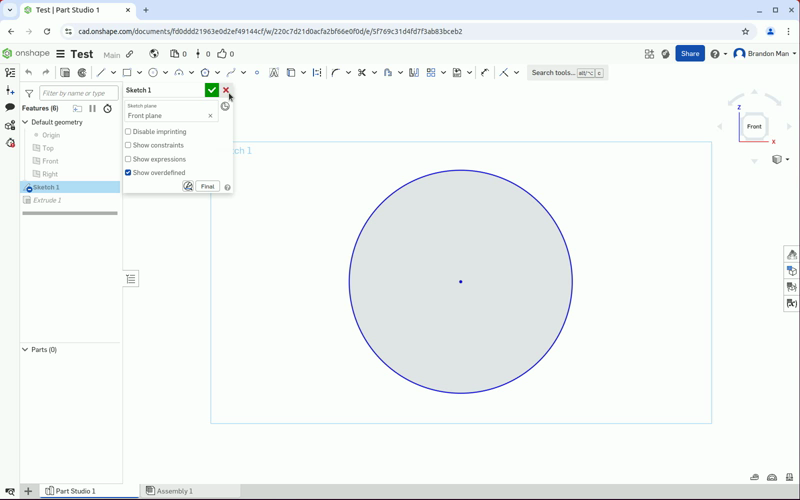
click(229, 92)
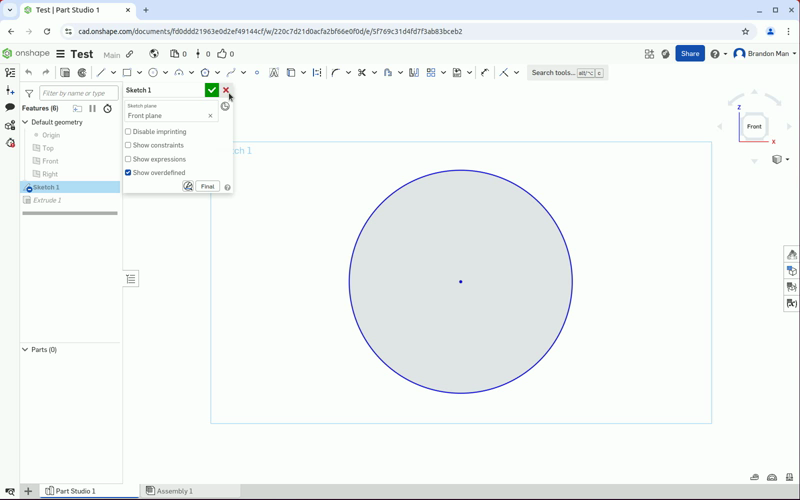
key(shift+s)
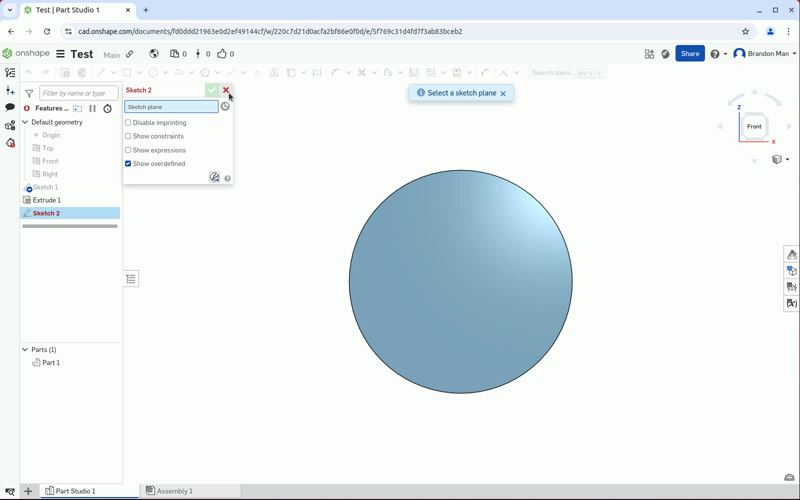
mouse_move(73, 163)
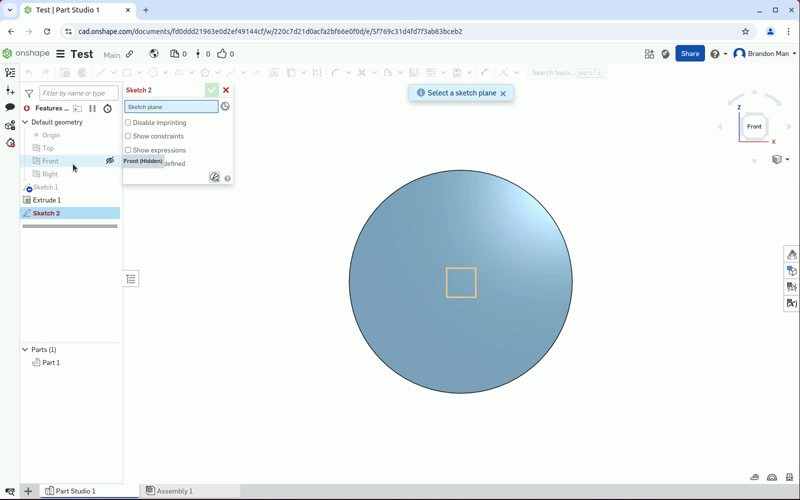
click(73, 163)
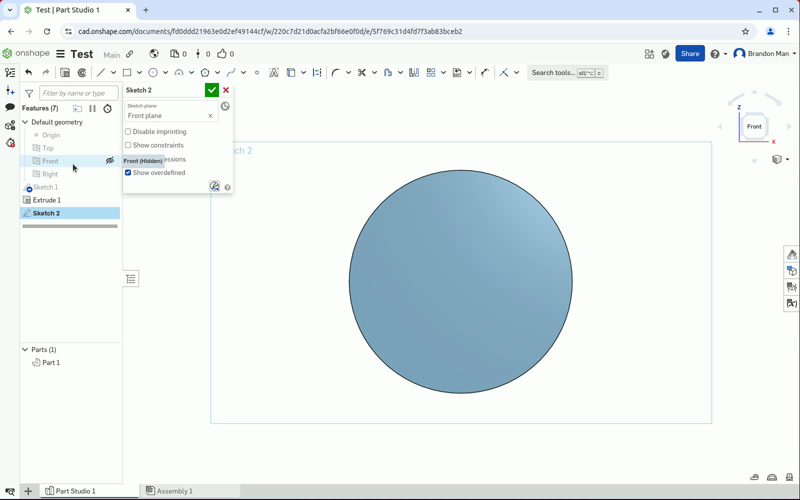
mouse_move(73, 352)
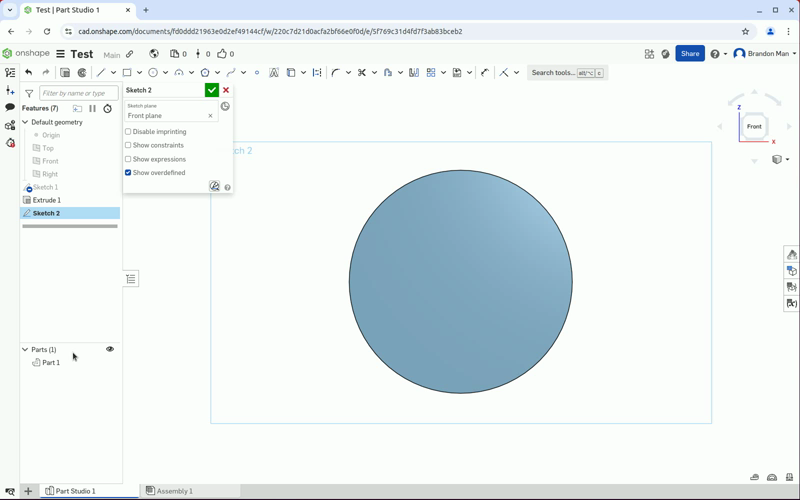
key(y)
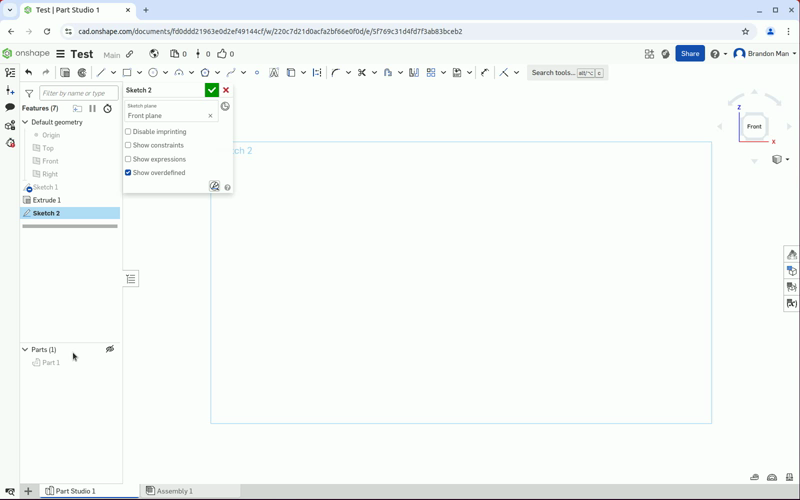
key(c)
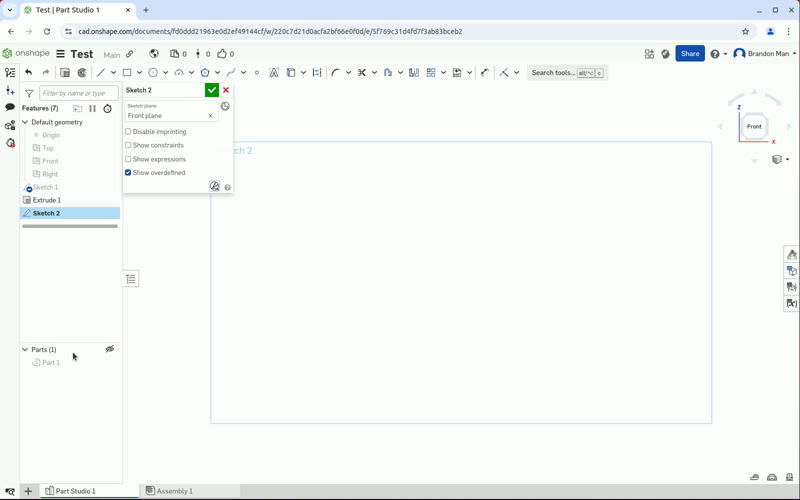
key_down(shift)
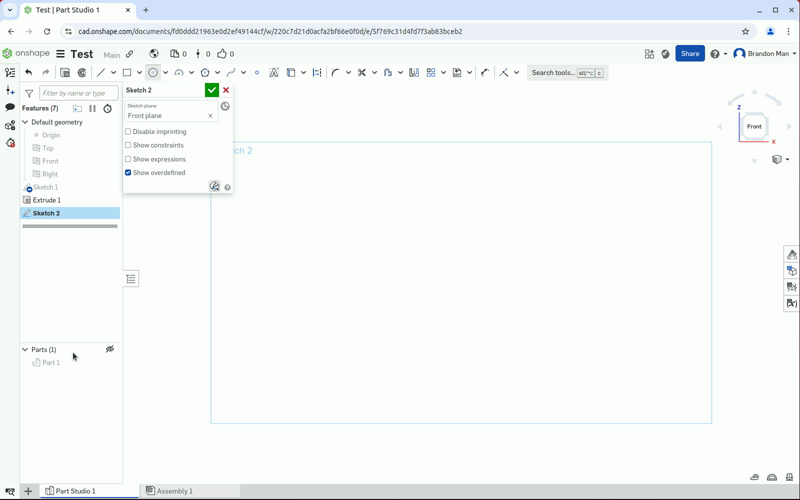
mouse_move(460, 281)
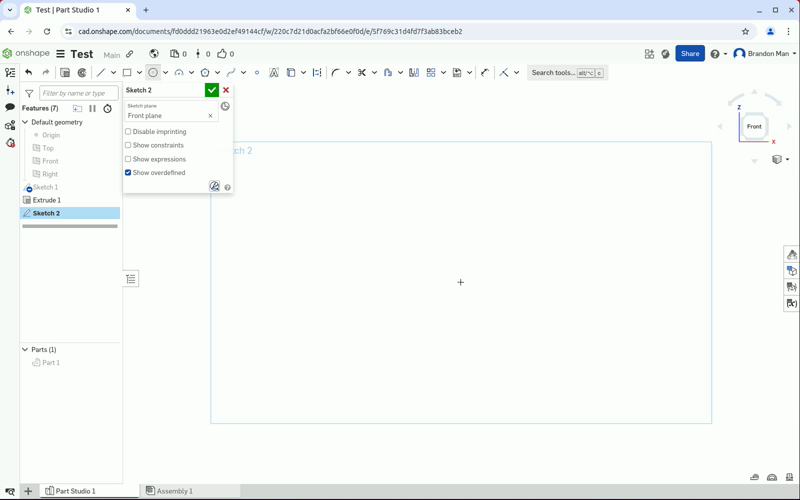
click(460, 281)
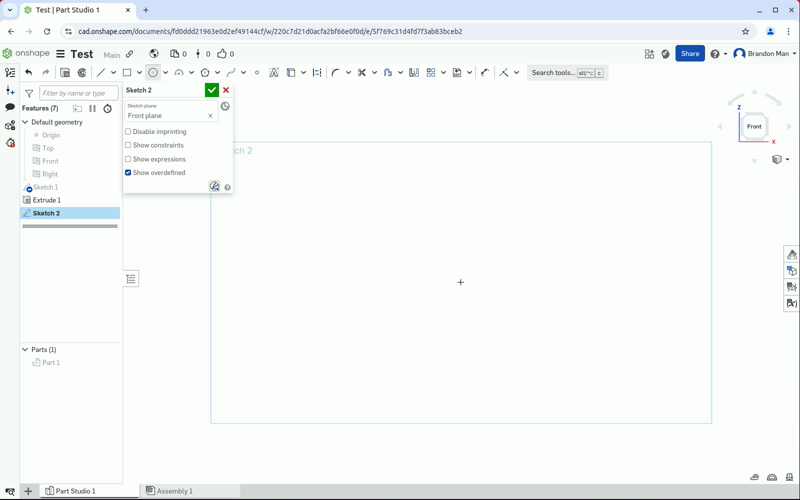
key_up(shift)
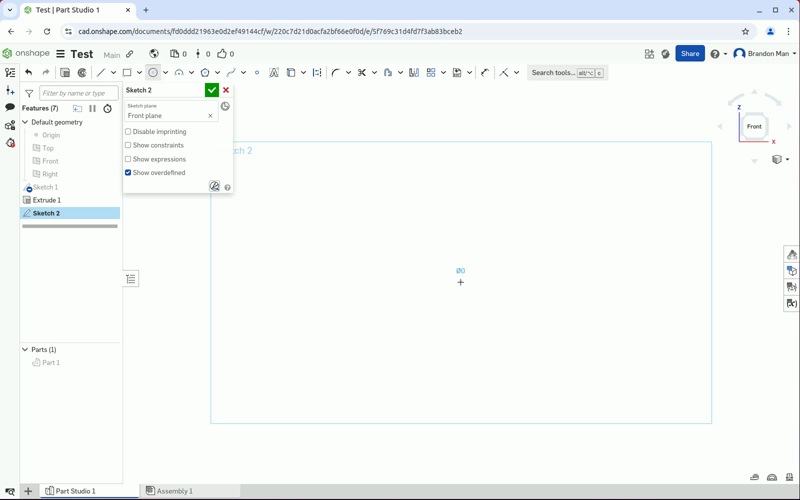
mouse_move(572, 281)
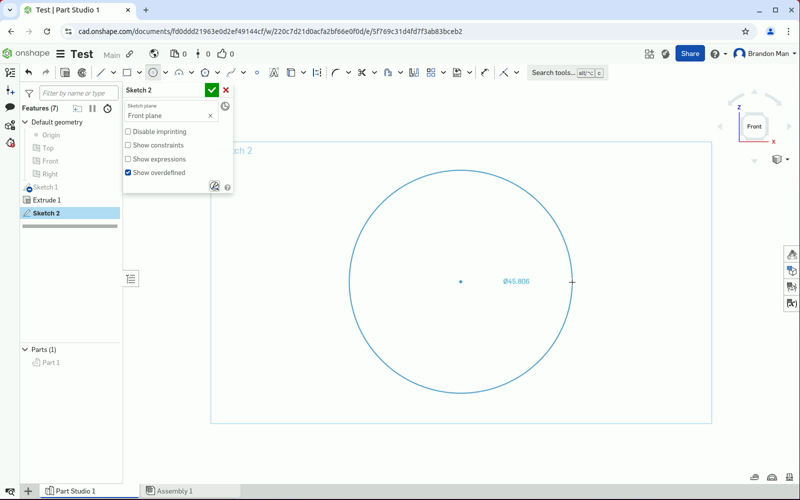
click(572, 281)
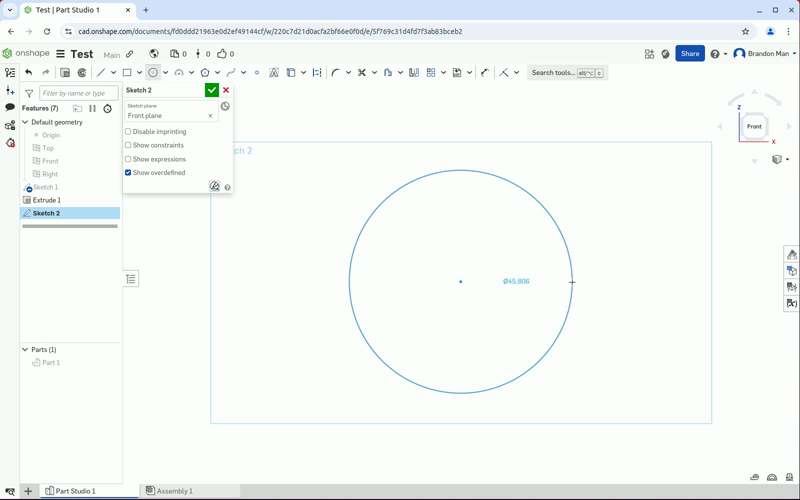
key(esc)
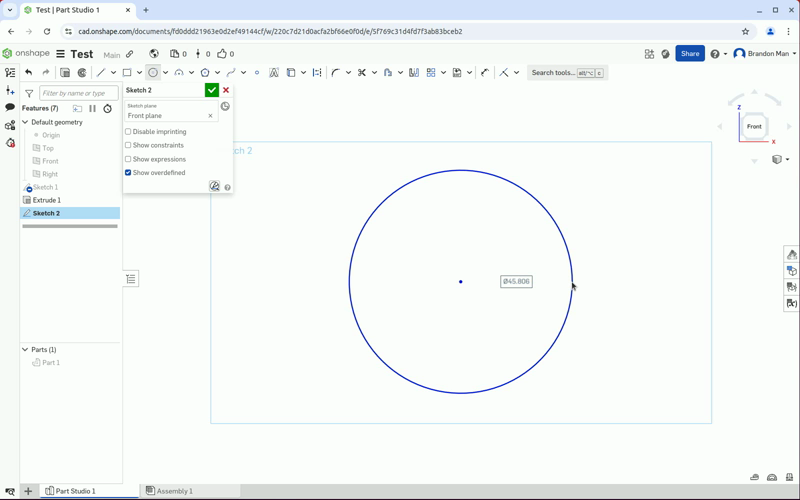
mouse_move(507, 224)
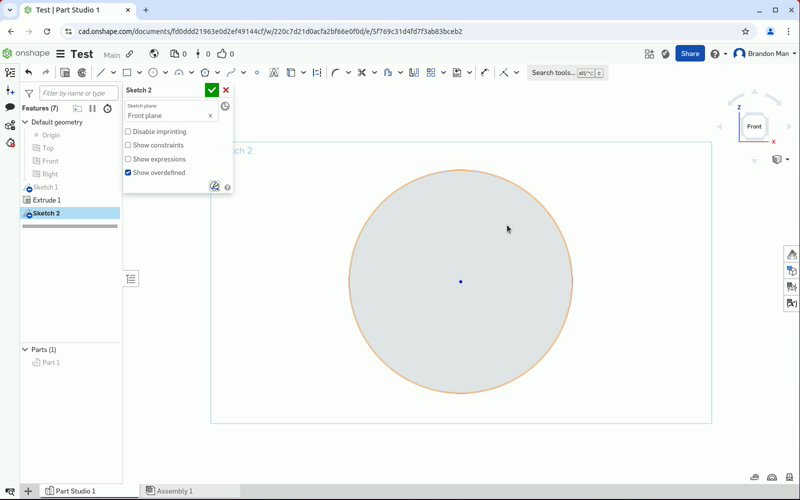
click(507, 224)
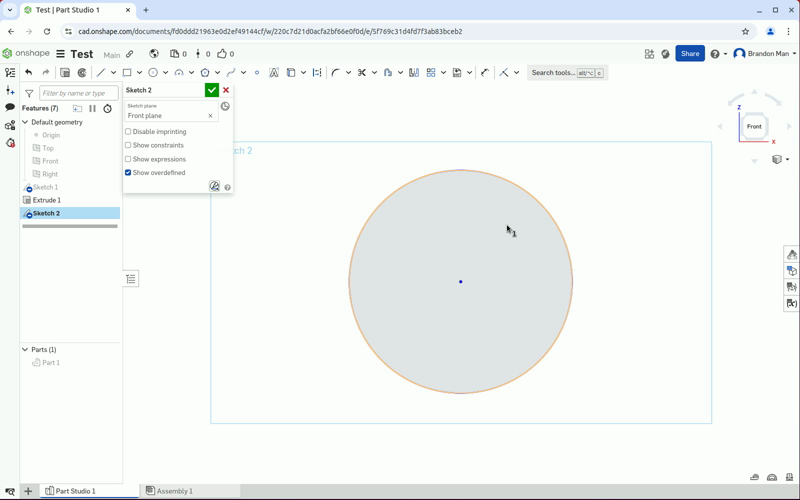
mouse_move(73, 352)
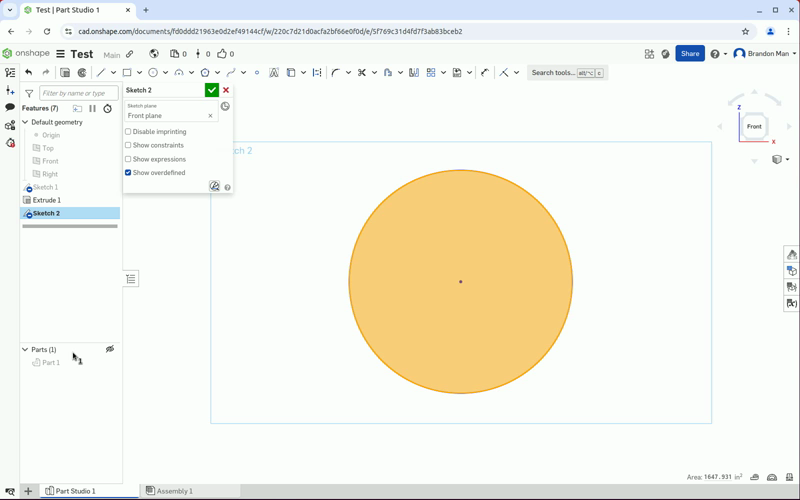
key(shift+y)
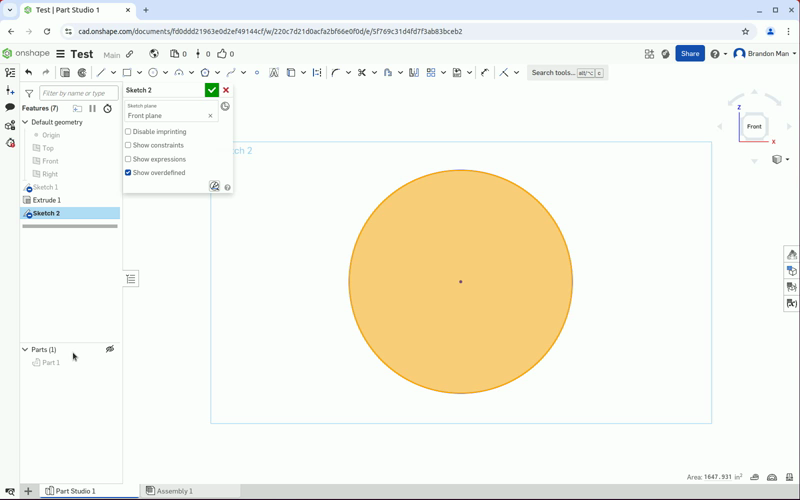
key(shift+e)
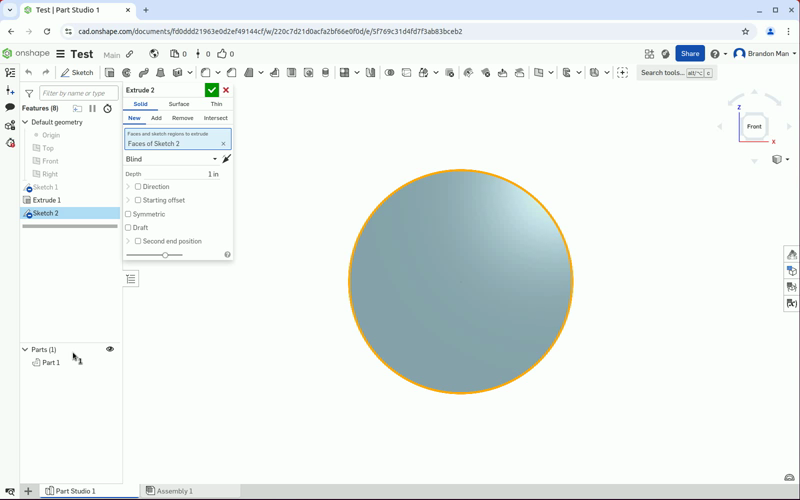
mouse_move(143, 106)
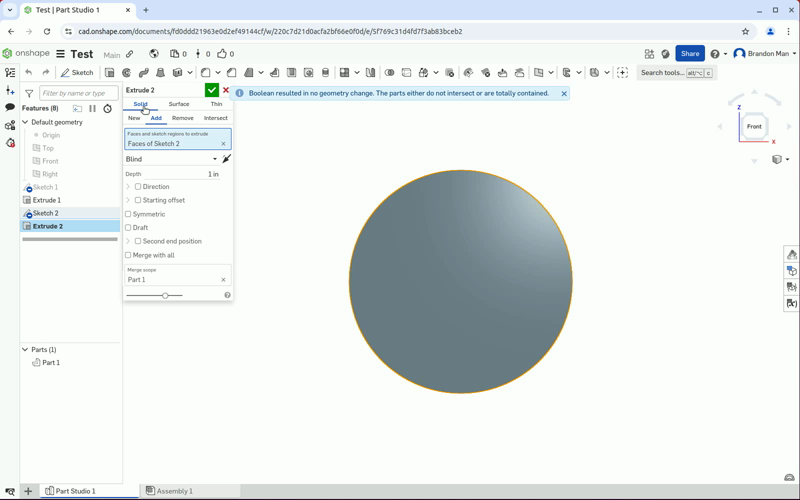
click(143, 106)
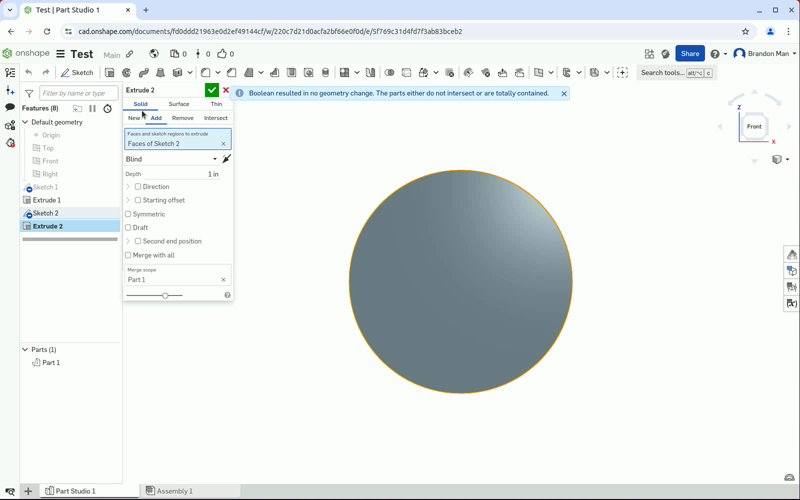
mouse_move(137, 120)
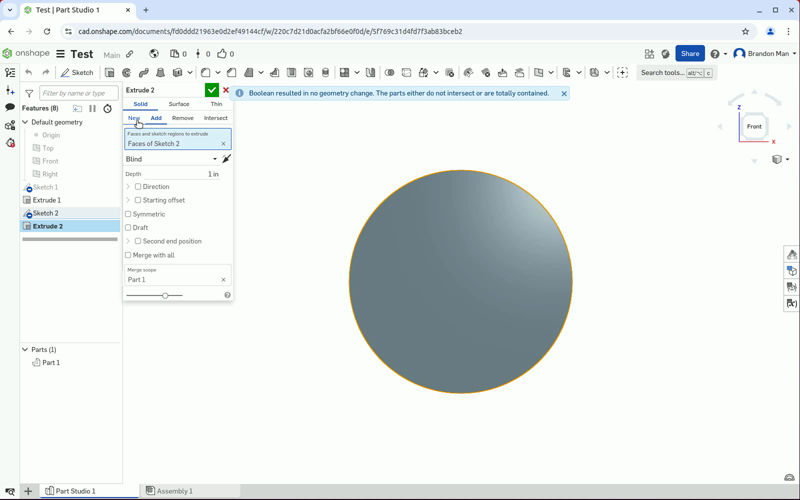
click(137, 120)
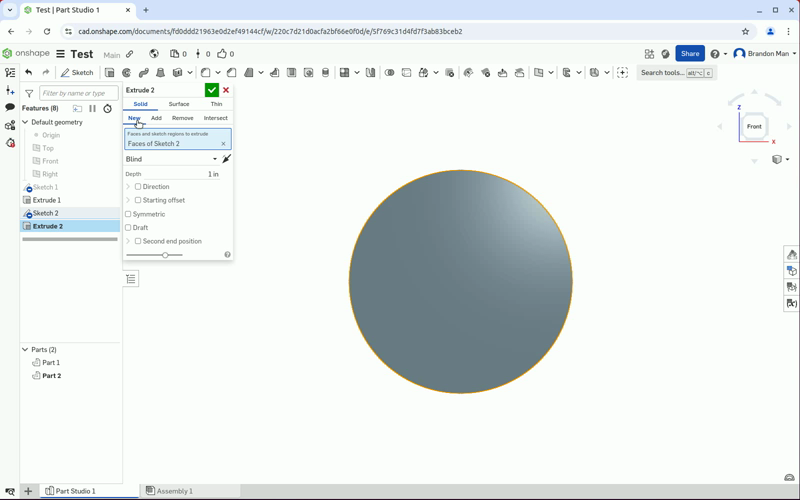
key(tab, 4)
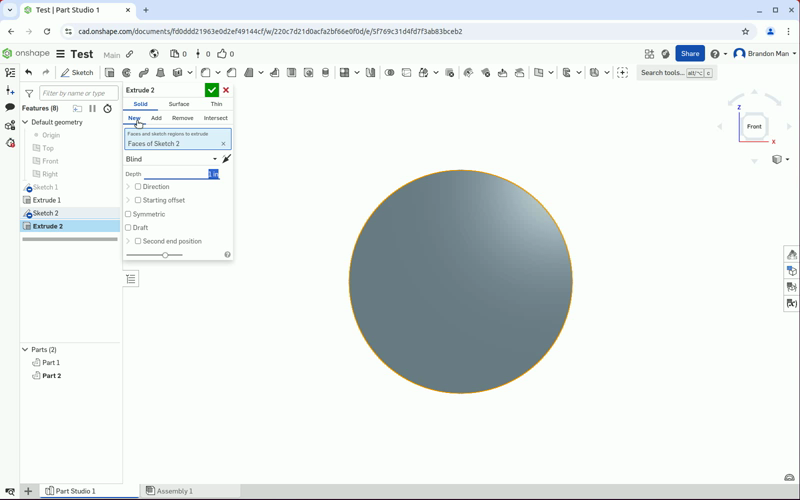
text(5.777)
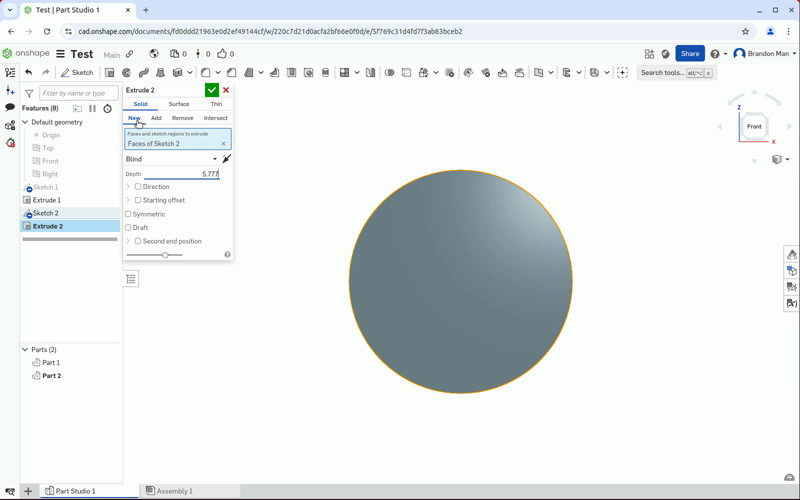
key(enter)
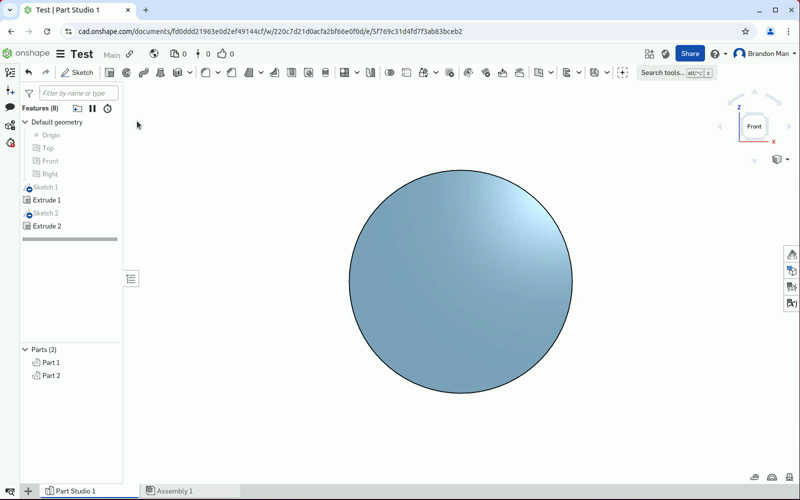
key(shift+h)
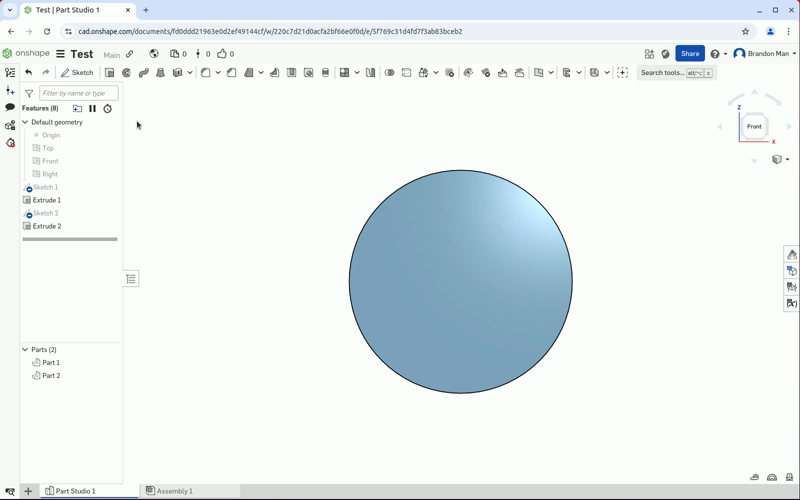
key(shift+h)
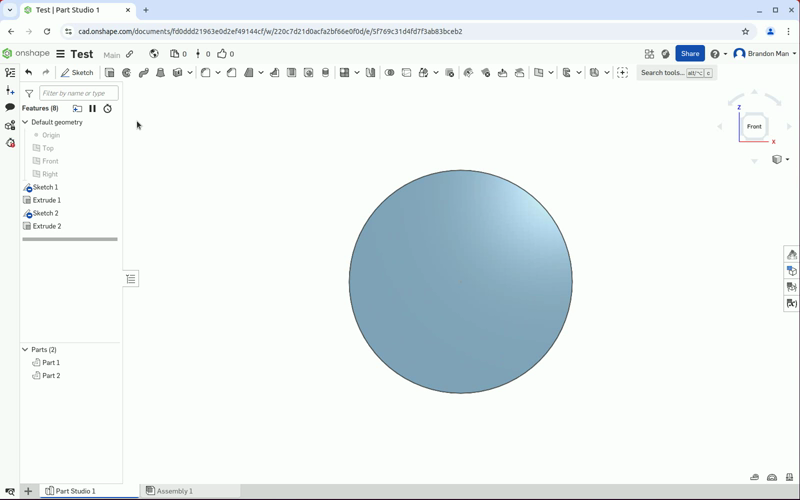
key(shift+7)
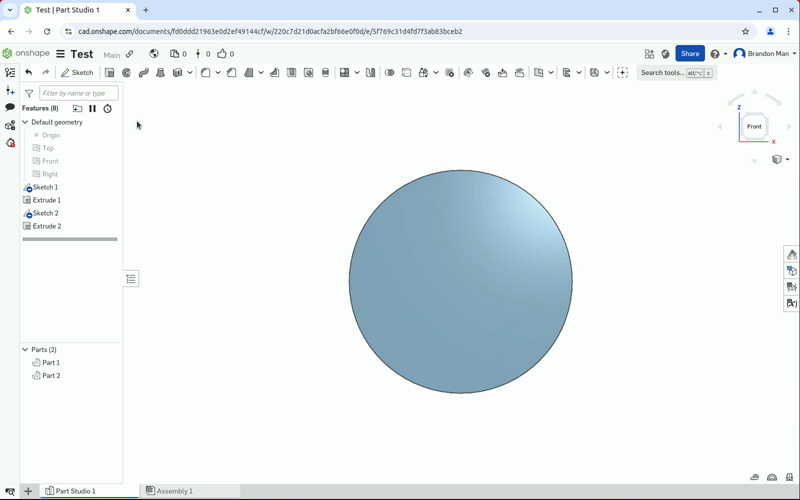
key(left, 2)
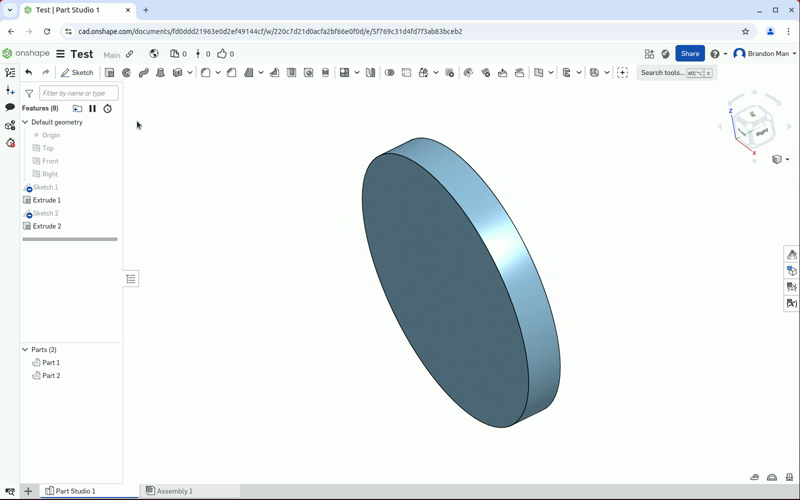
key(down, 2)
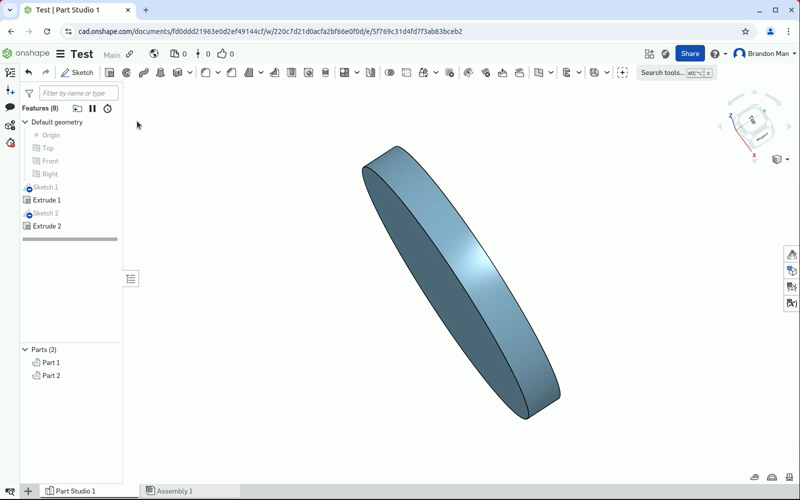
key(up, 2)
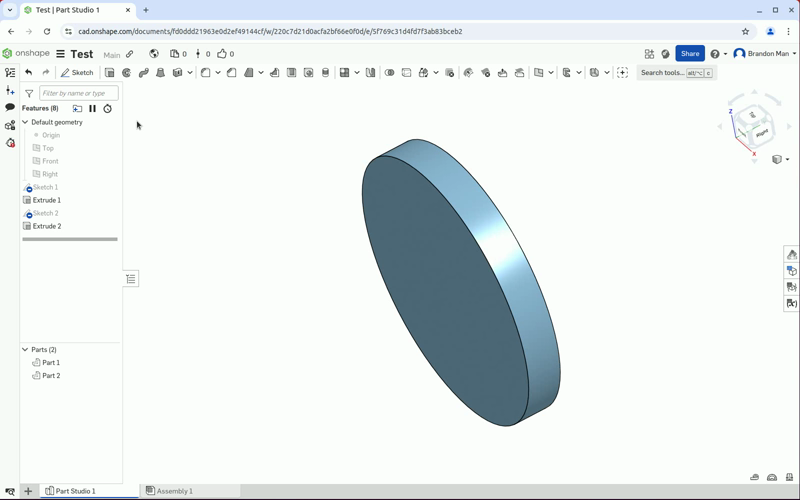
key(right, 2)
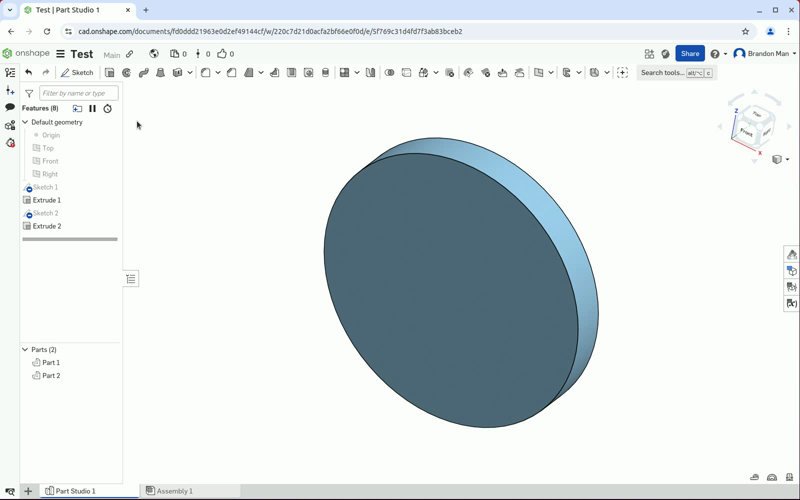
mouse_move(73, 189)
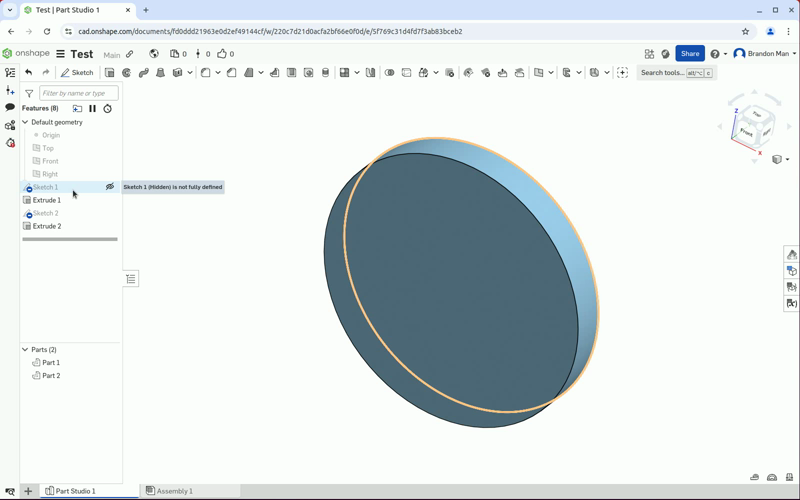
click(73, 189)